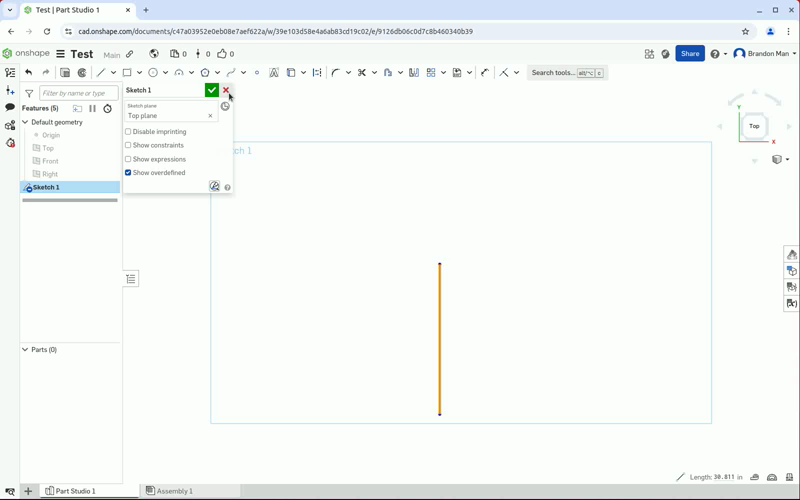
key(shift+h)
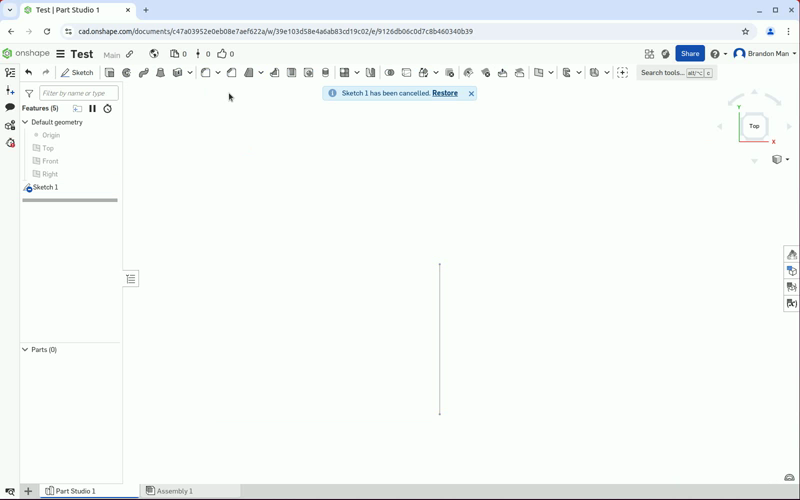
key(shift+s)
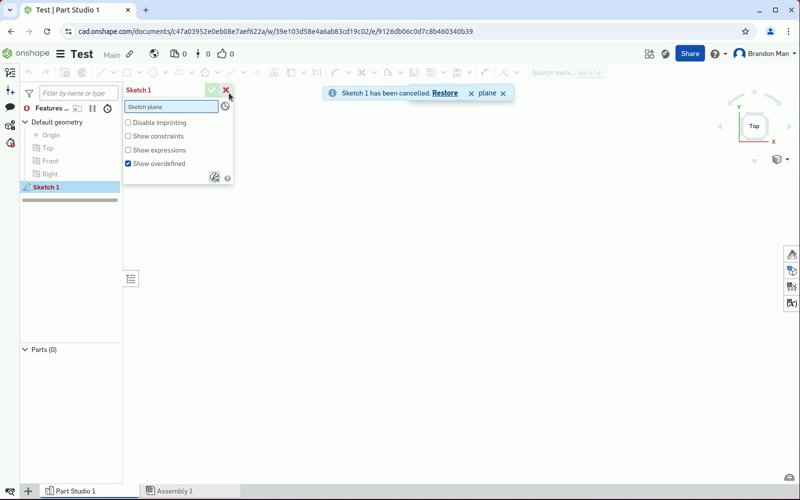
mouse_move(73, 150)
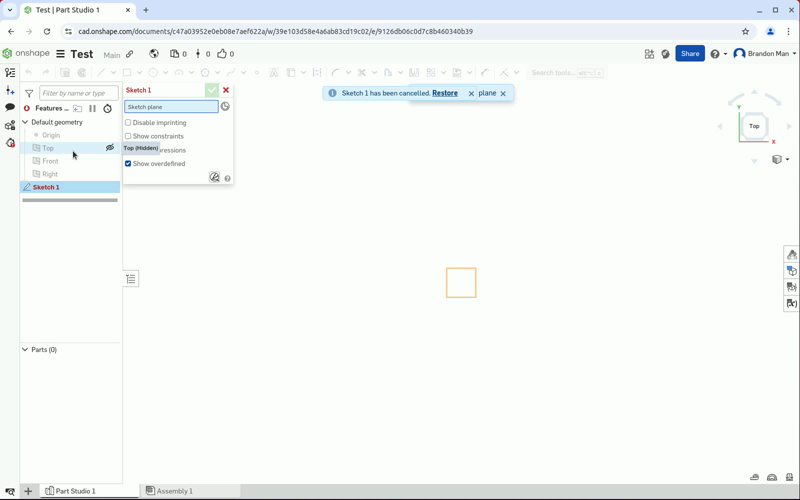
click(73, 150)
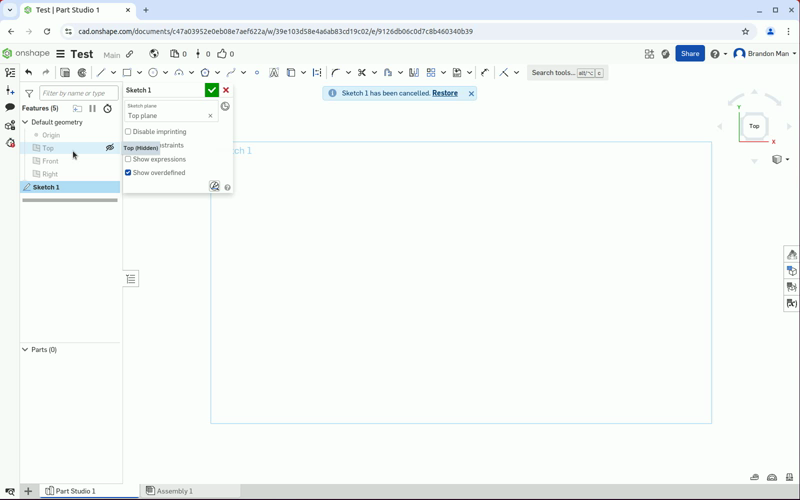
mouse_move(73, 352)
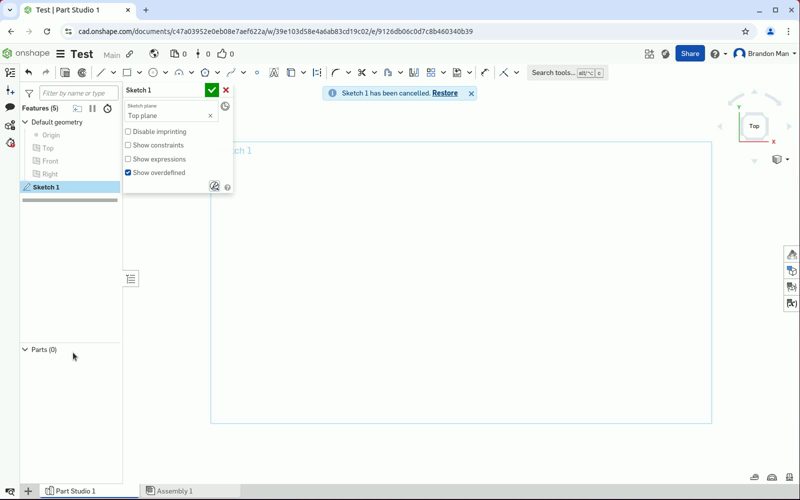
key(y)
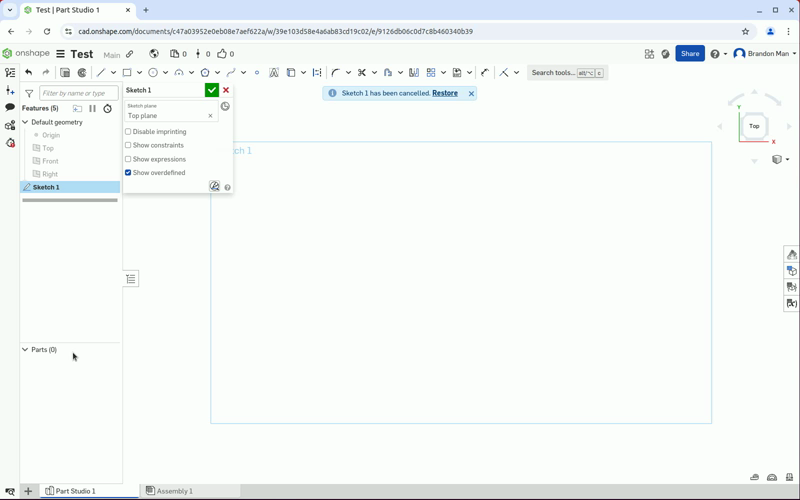
key(l)
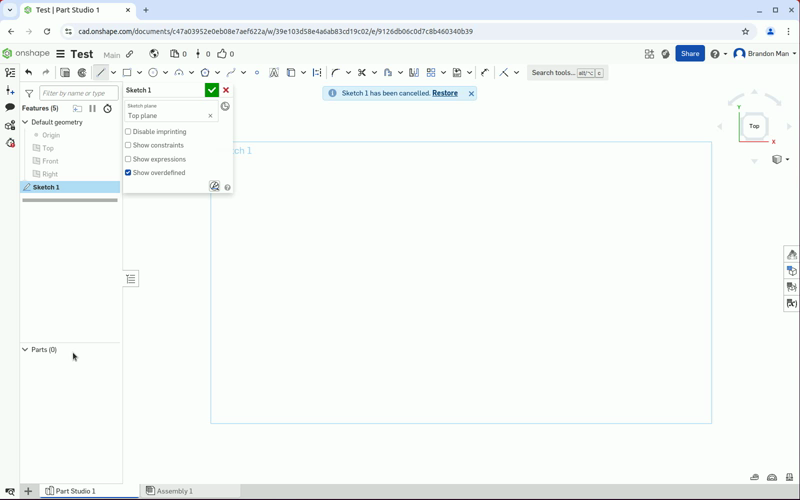
key_down(shift)
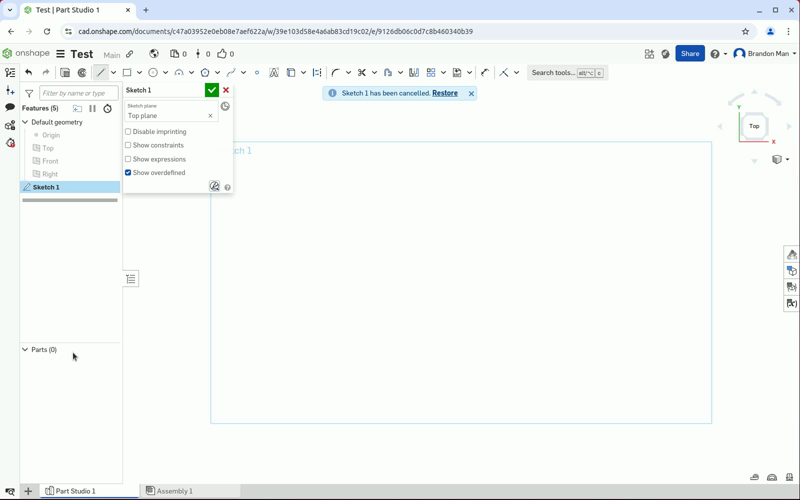
mouse_move(388, 366)
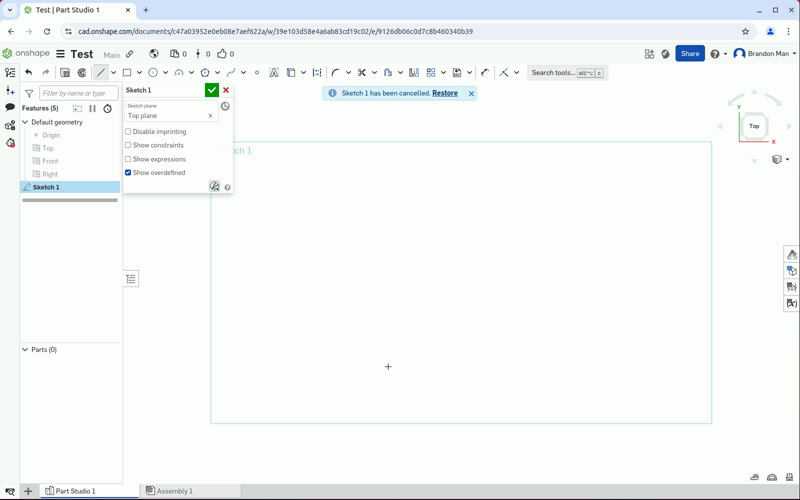
click(388, 366)
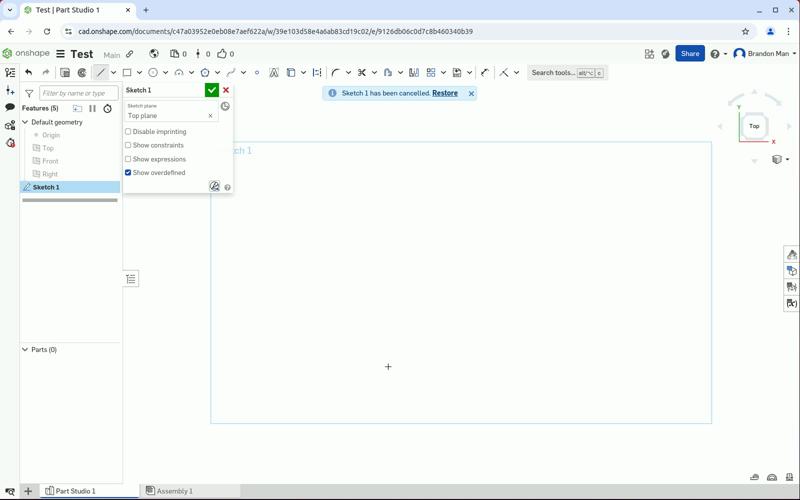
key_up(shift)
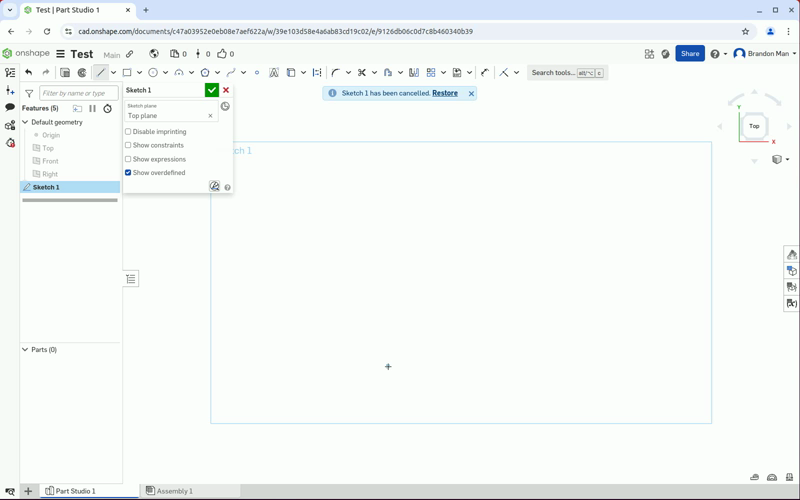
key_down(shift)
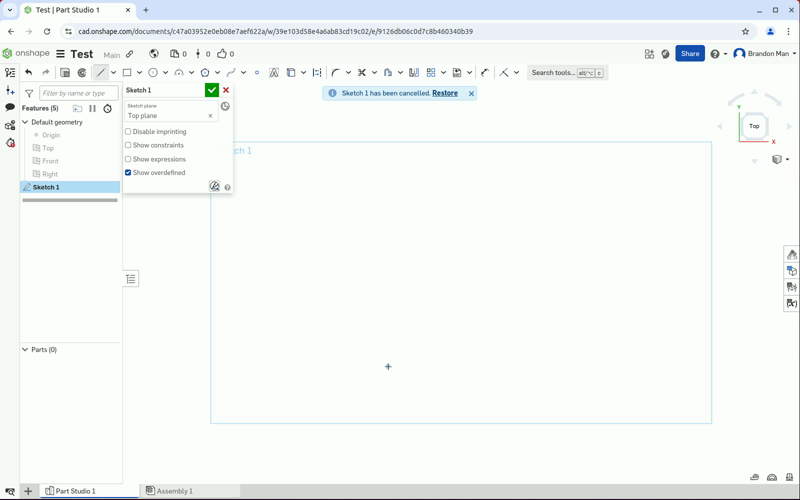
mouse_move(533, 366)
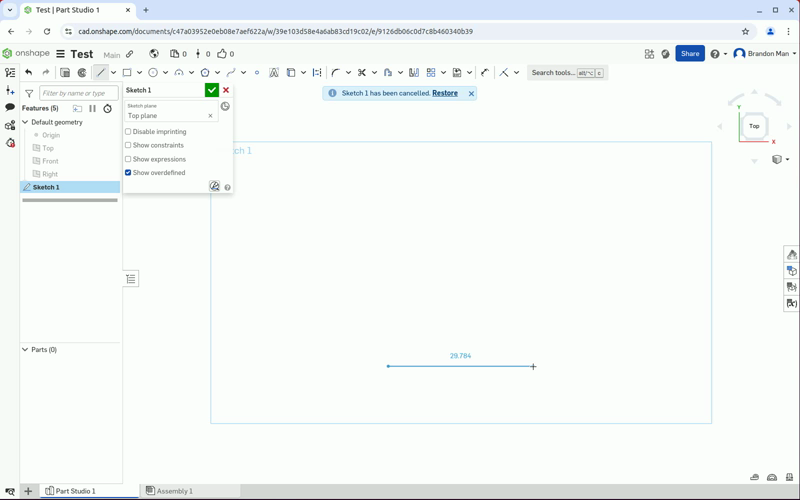
click(533, 366)
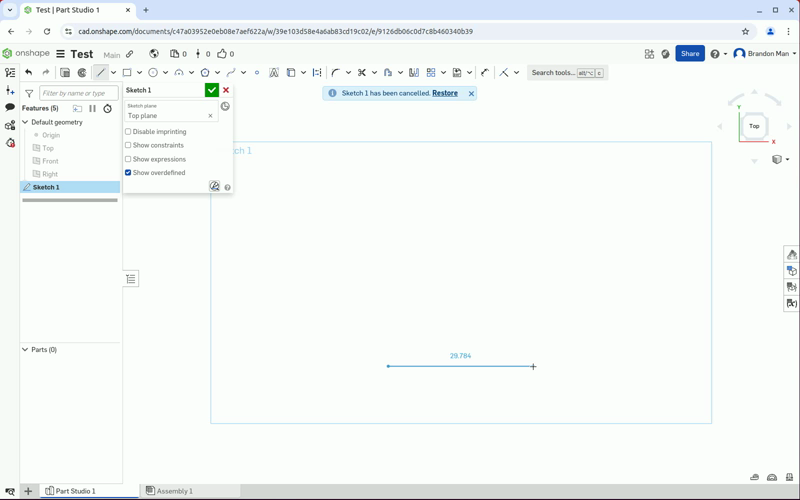
key_up(shift)
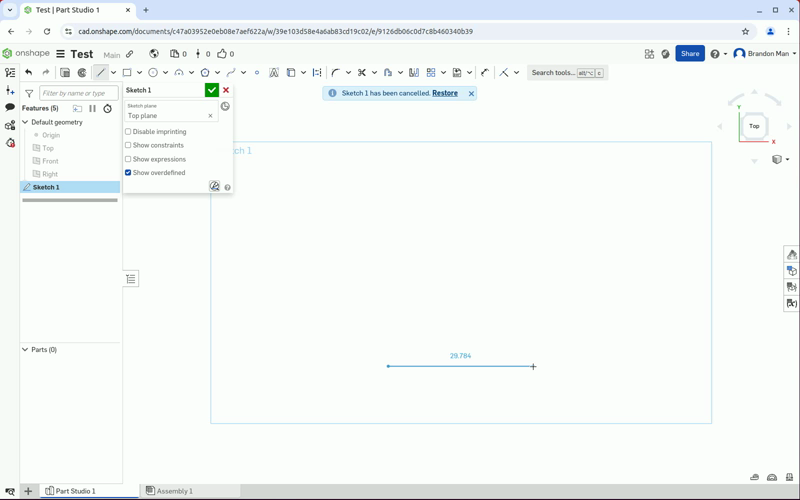
key_down(shift)
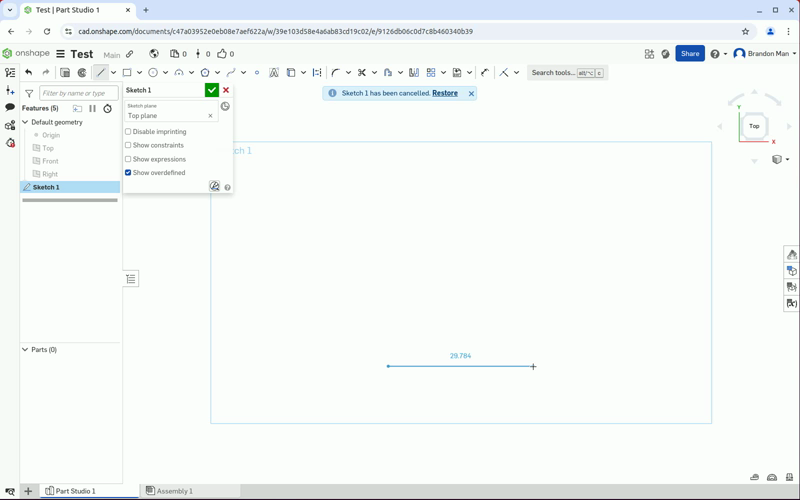
mouse_move(533, 200)
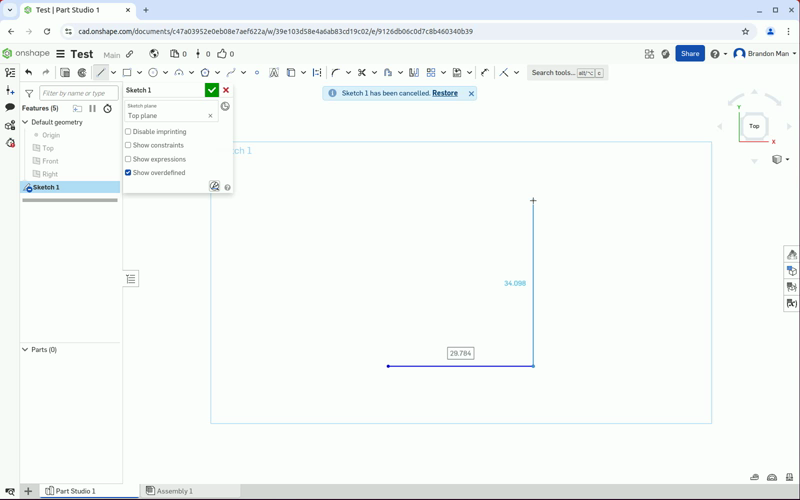
click(533, 200)
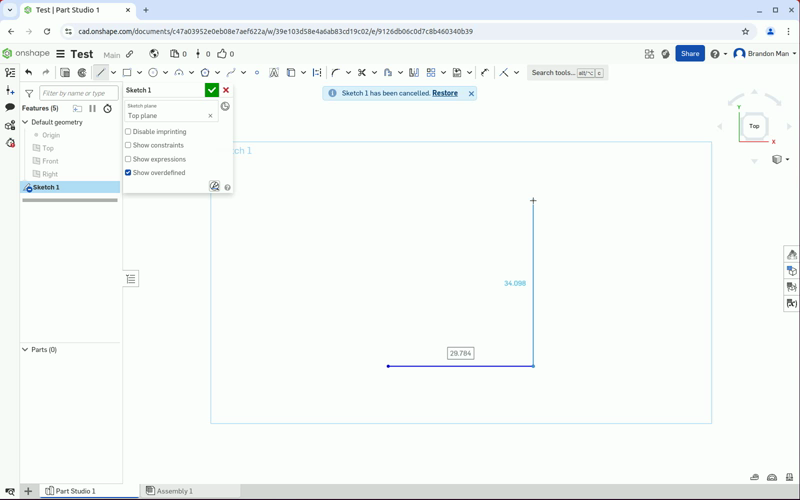
key_up(shift)
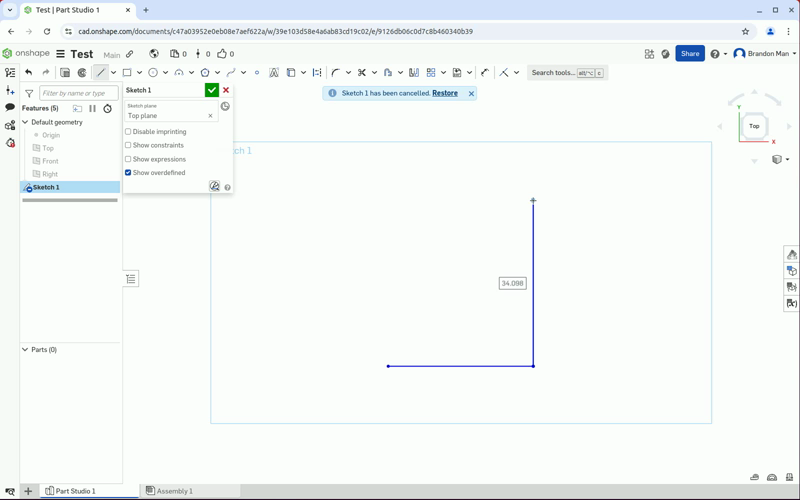
key_down(shift)
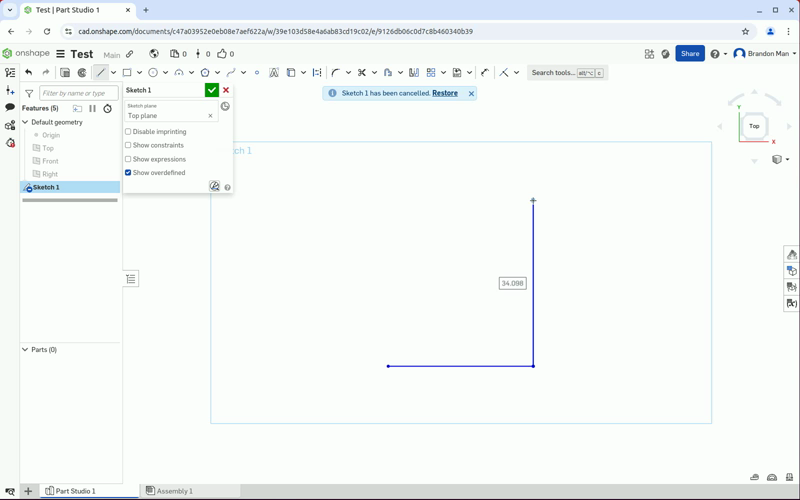
mouse_move(388, 200)
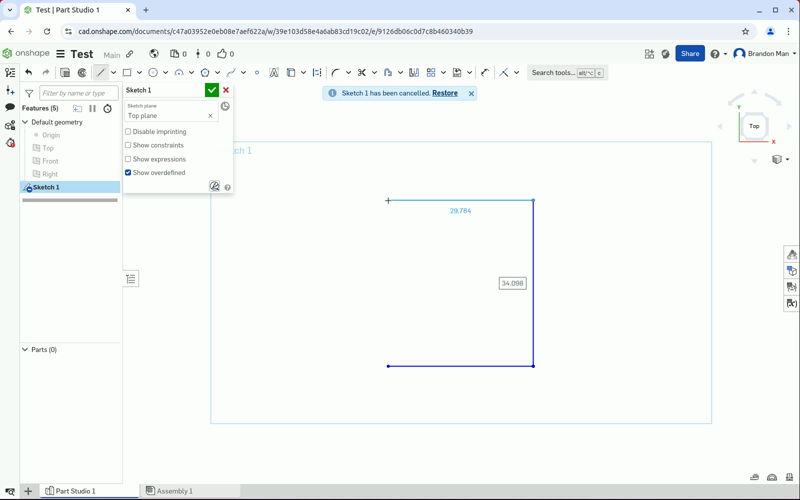
click(388, 200)
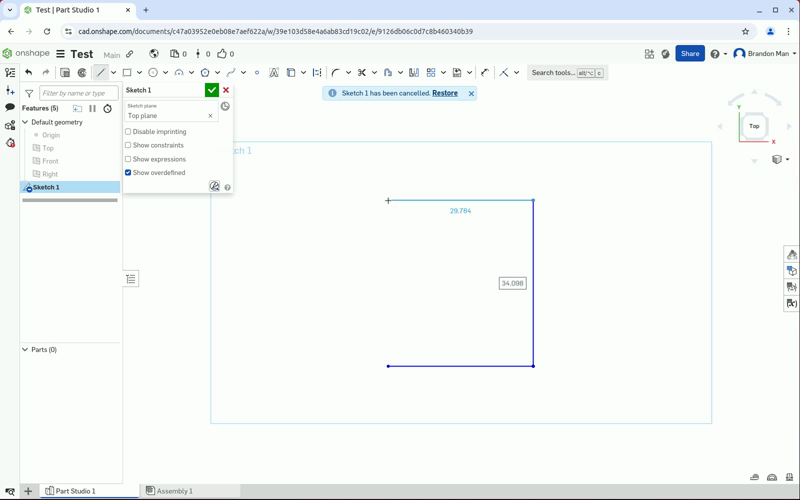
key_up(shift)
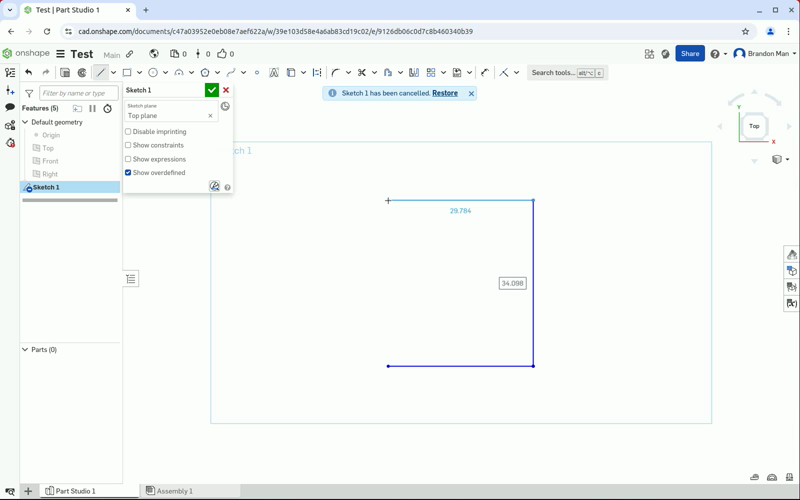
key_down(shift)
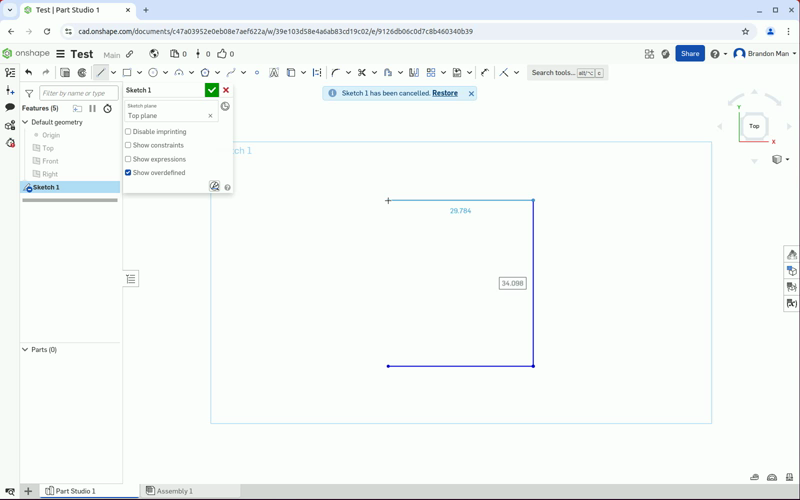
mouse_move(388, 366)
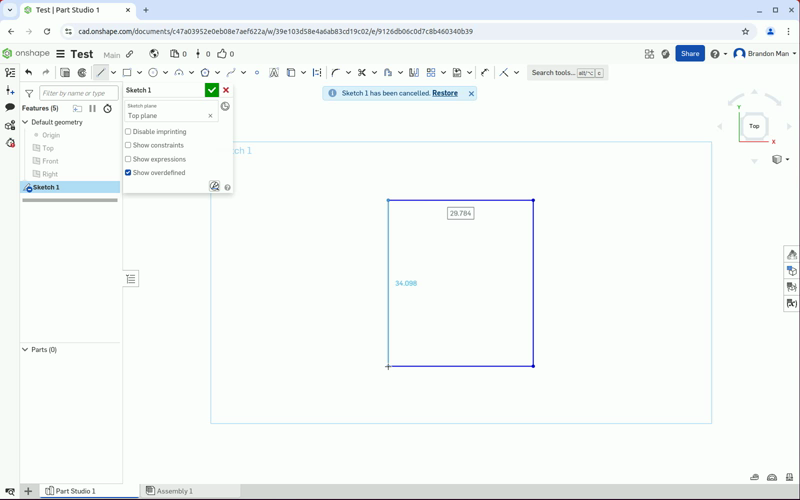
key_up(shift)
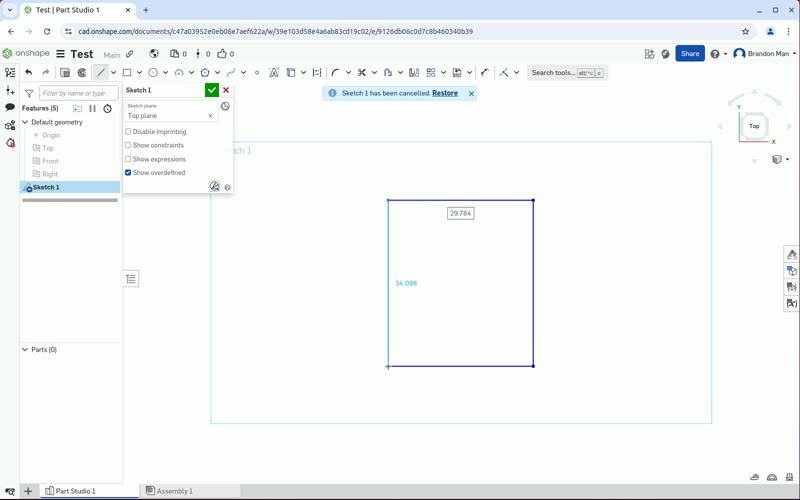
click(388, 366)
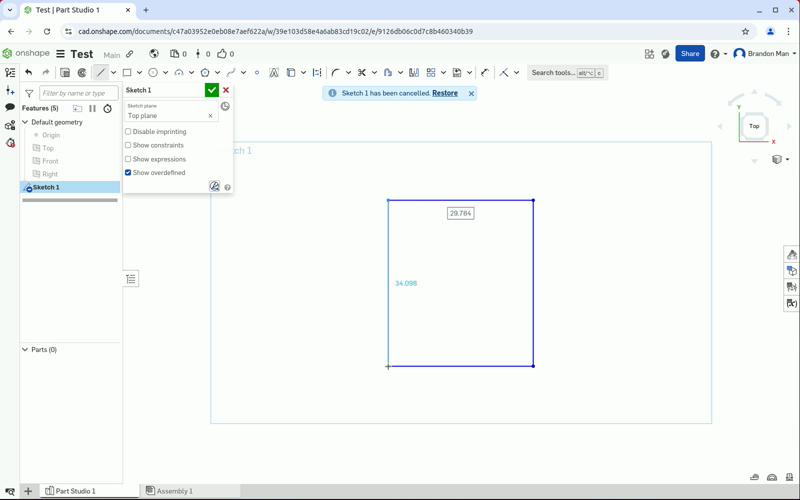
key(esc)
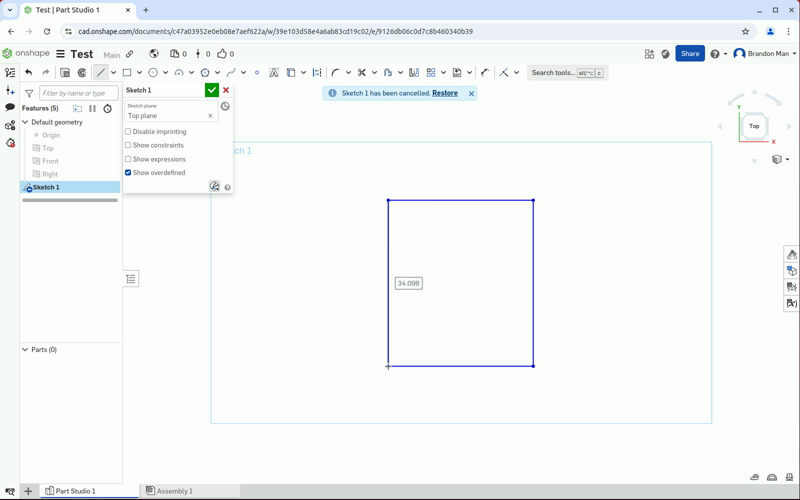
mouse_move(425, 308)
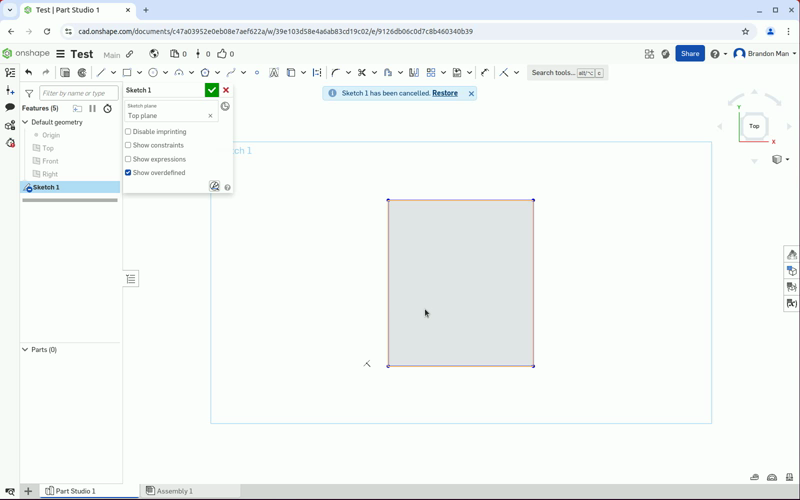
click(425, 308)
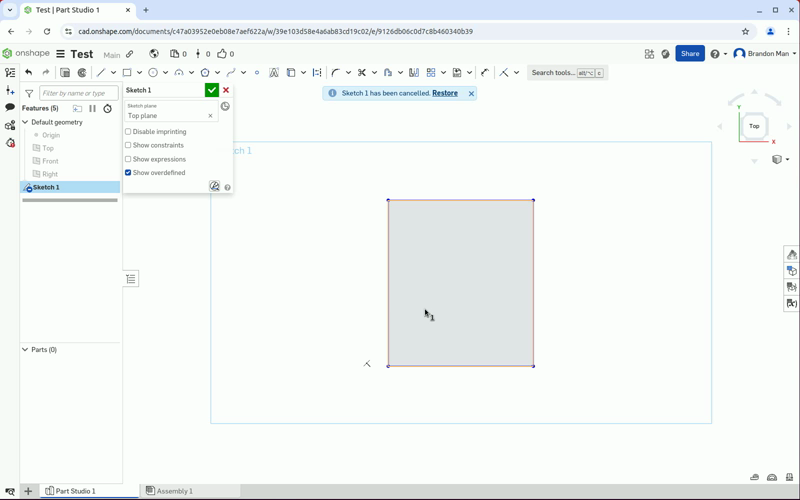
mouse_move(73, 352)
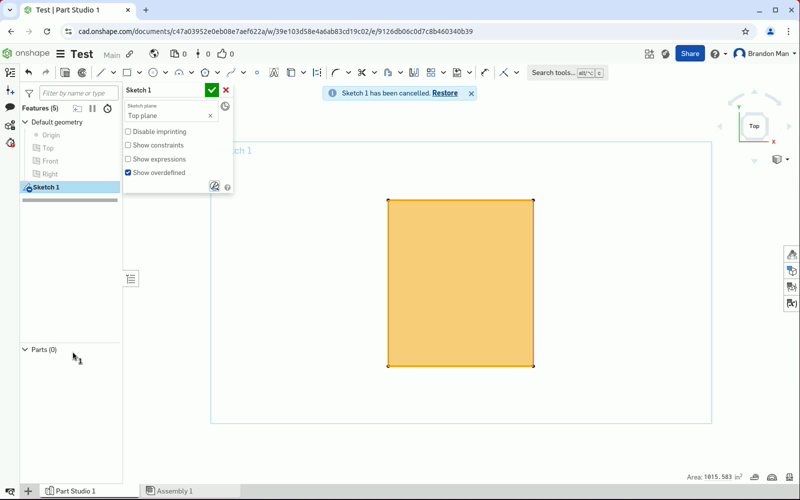
key(shift+y)
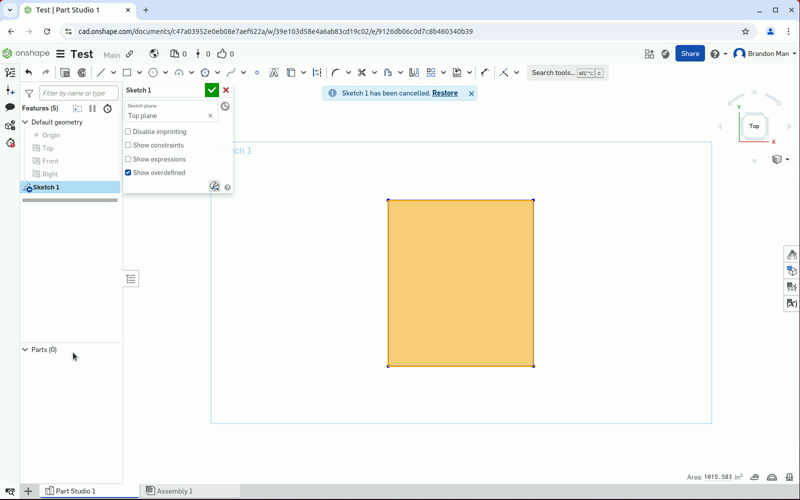
key(shift+e)
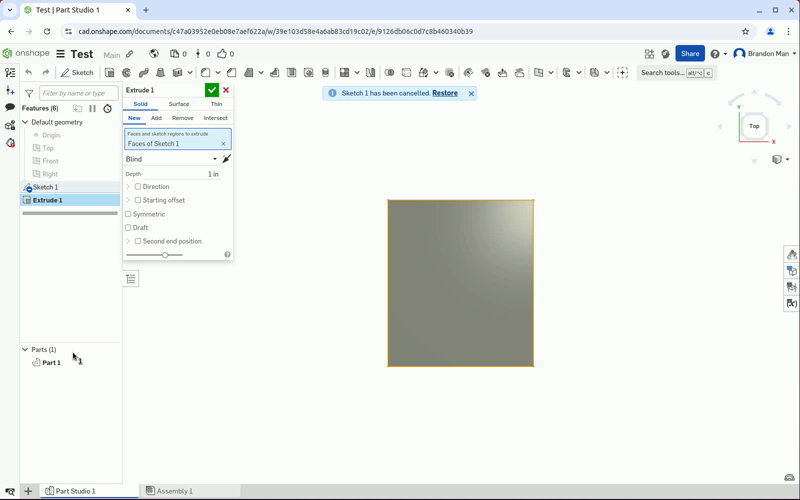
mouse_move(143, 106)
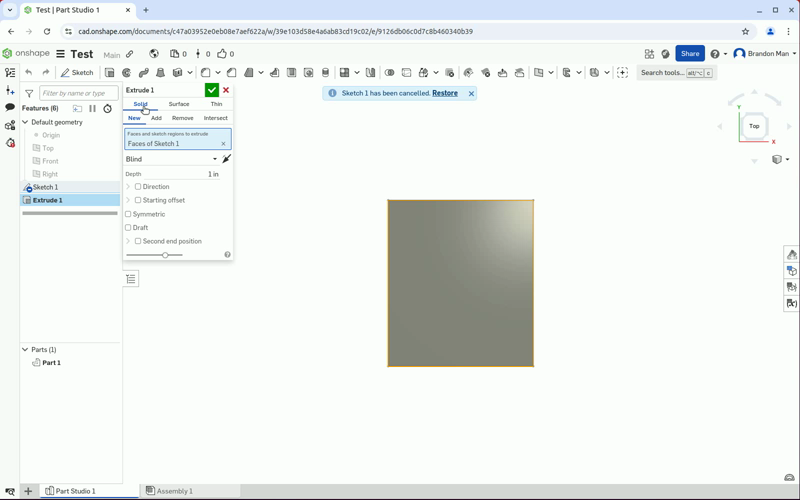
click(143, 106)
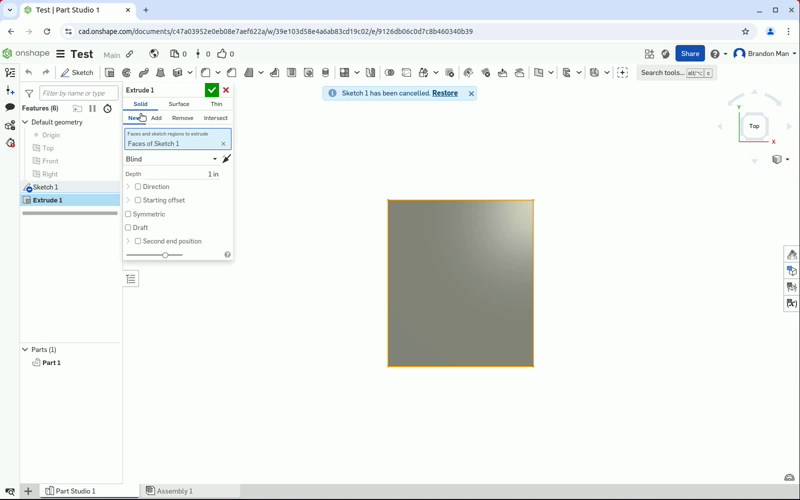
mouse_move(137, 120)
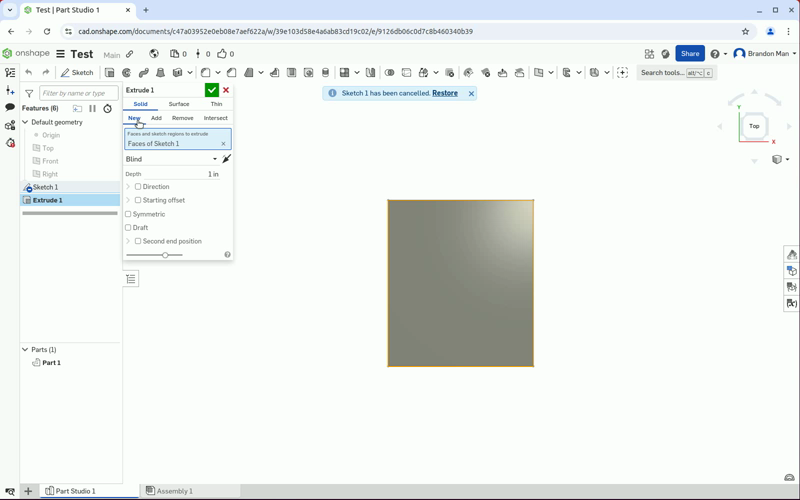
click(137, 120)
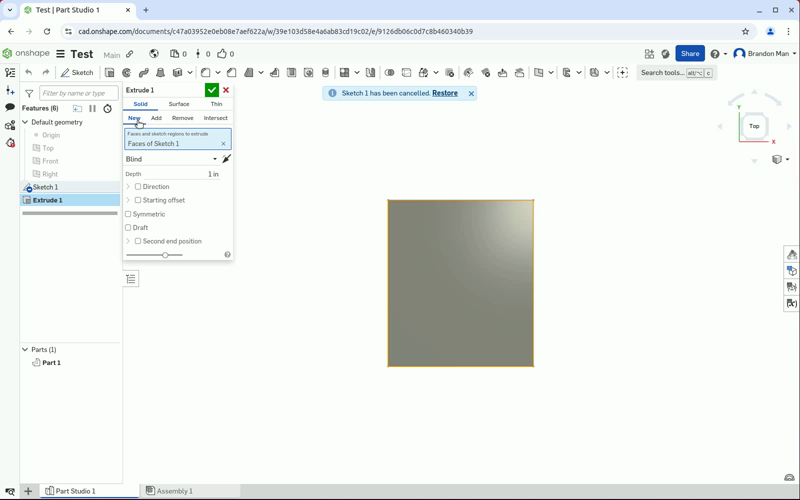
key(tab, 4)
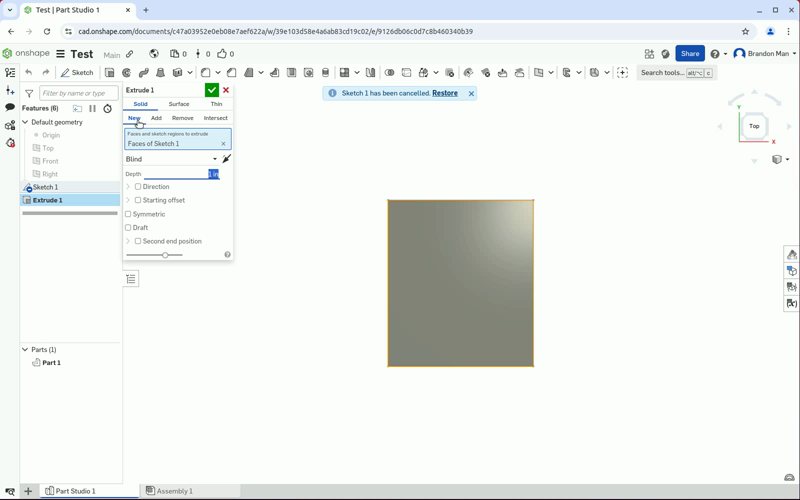
text(8.184)
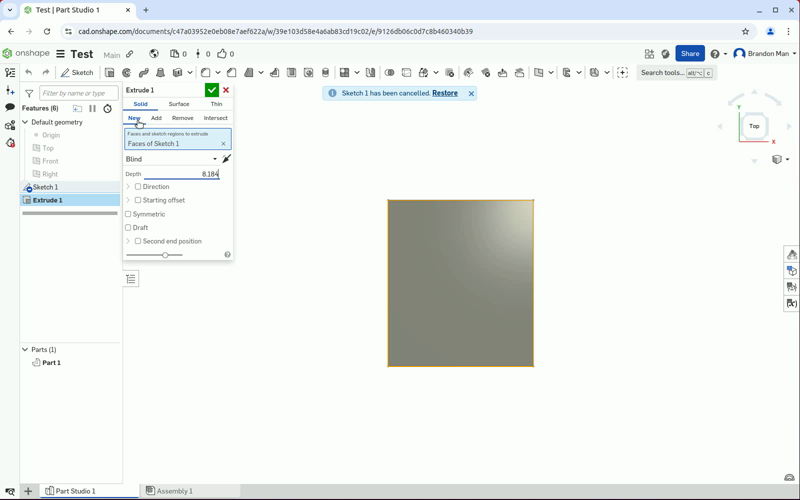
key(enter)
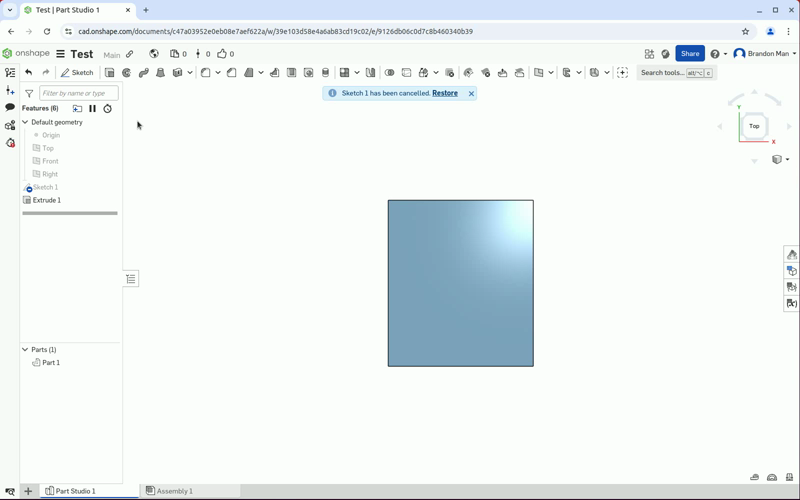
key(shift+h)
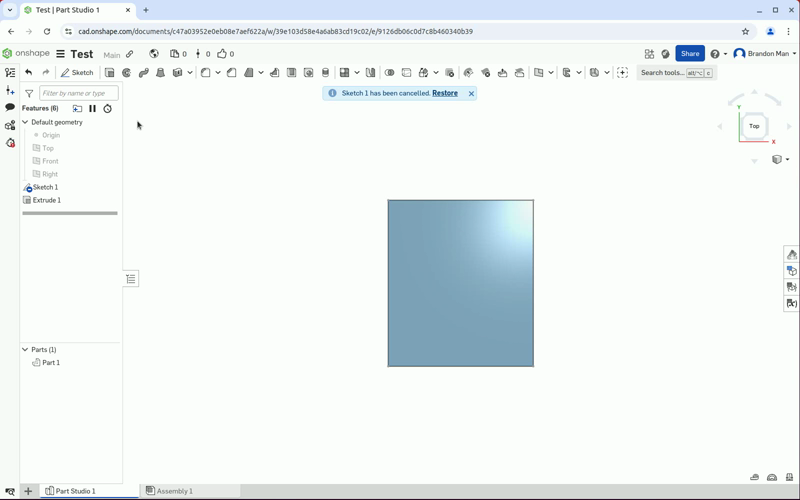
key(shift+h)
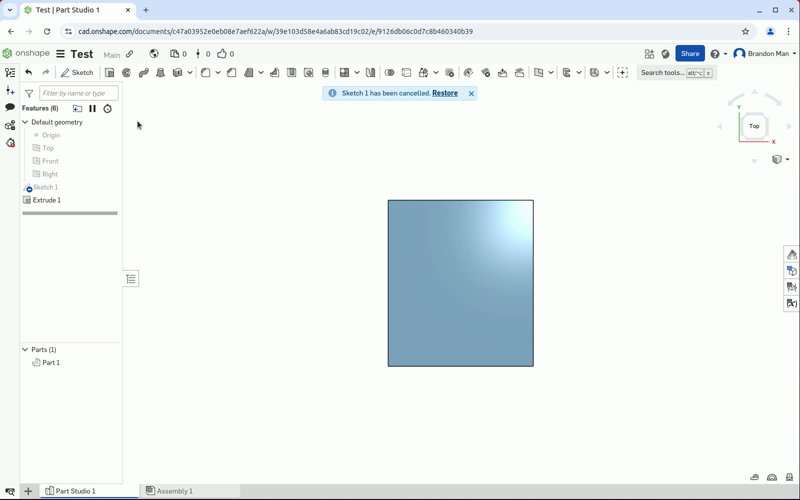
mouse_move(73, 189)
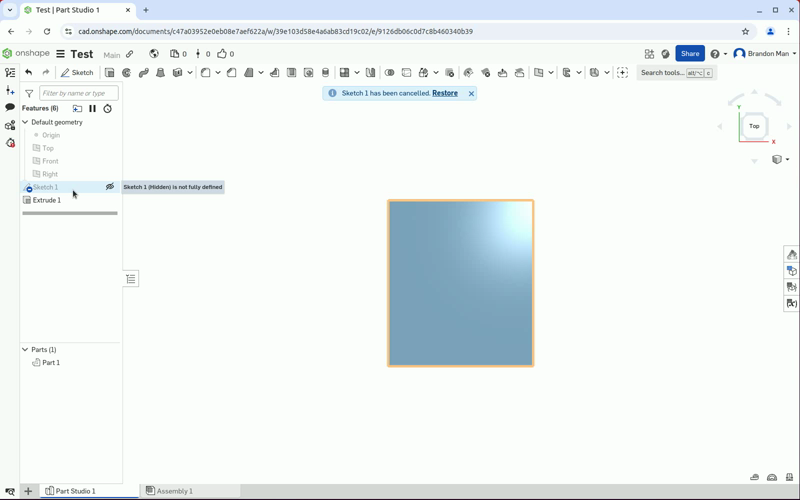
click(73, 189)
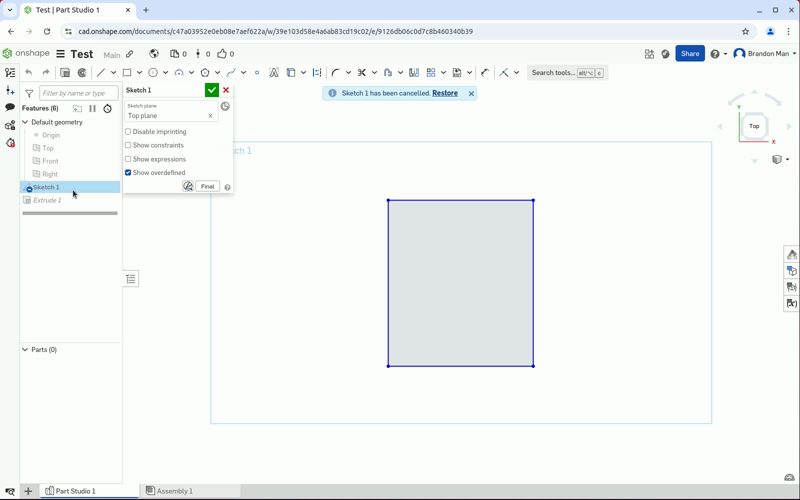
mouse_move(229, 92)
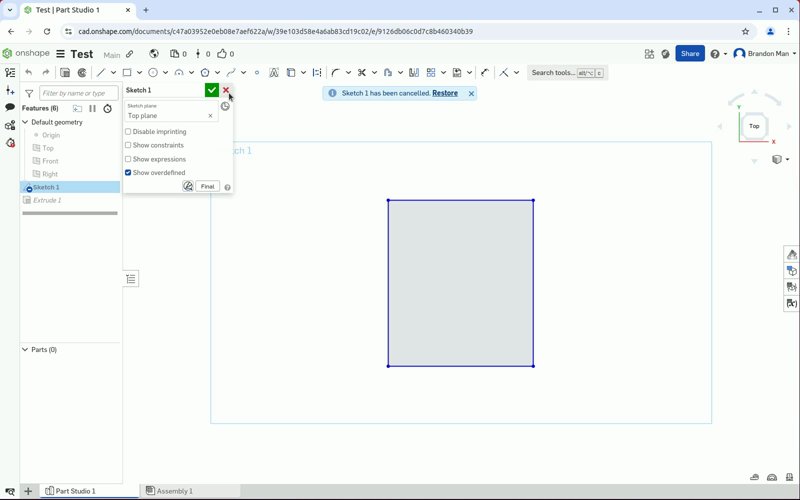
click(229, 92)
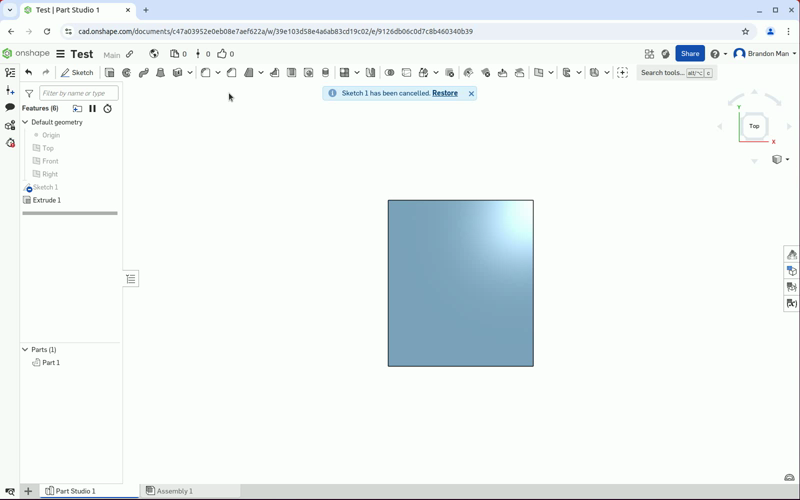
mouse_move(541, 75)
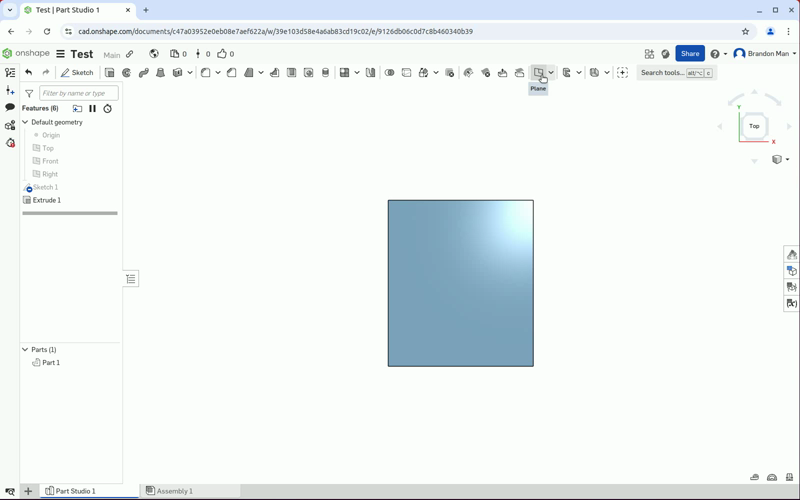
click(541, 75)
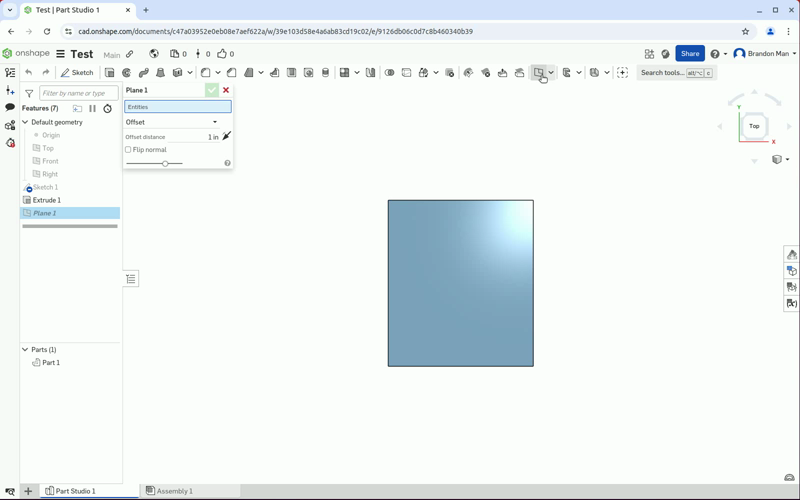
mouse_move(73, 150)
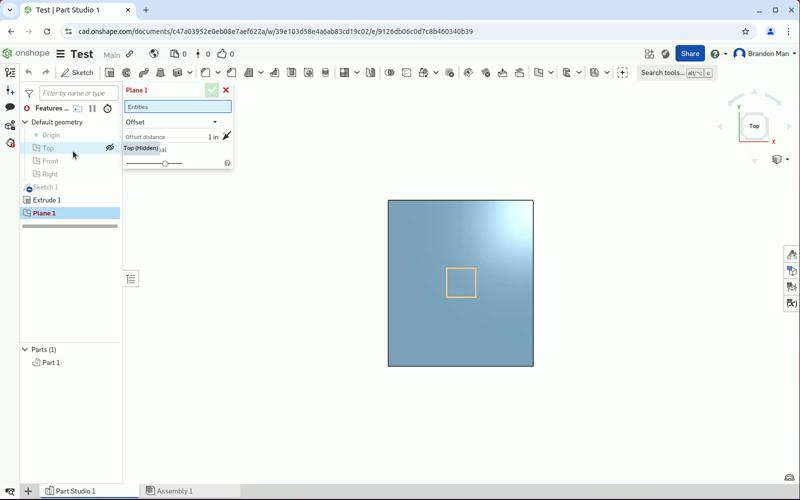
click(73, 150)
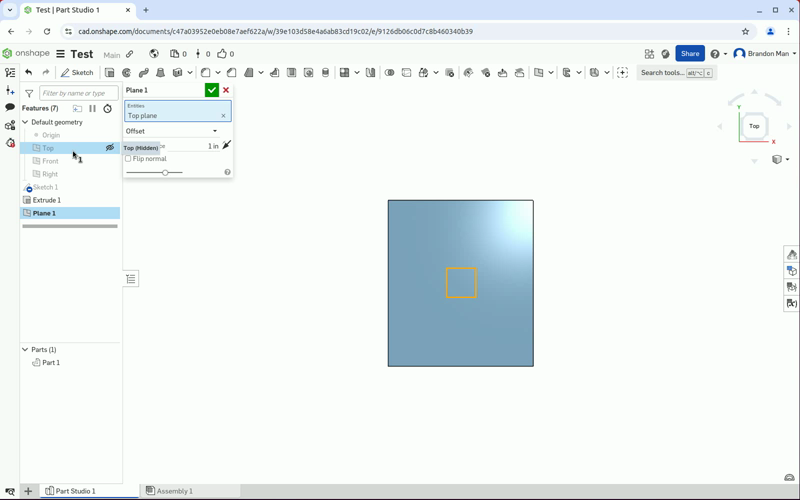
key(tab, 2)
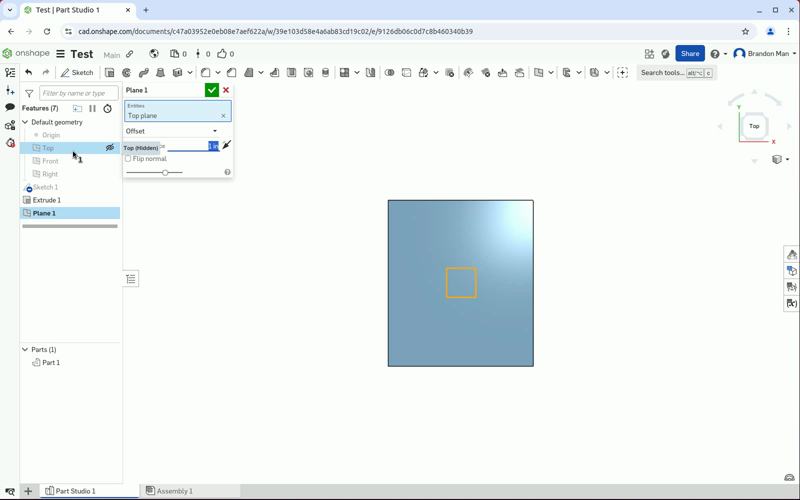
text(8.196)
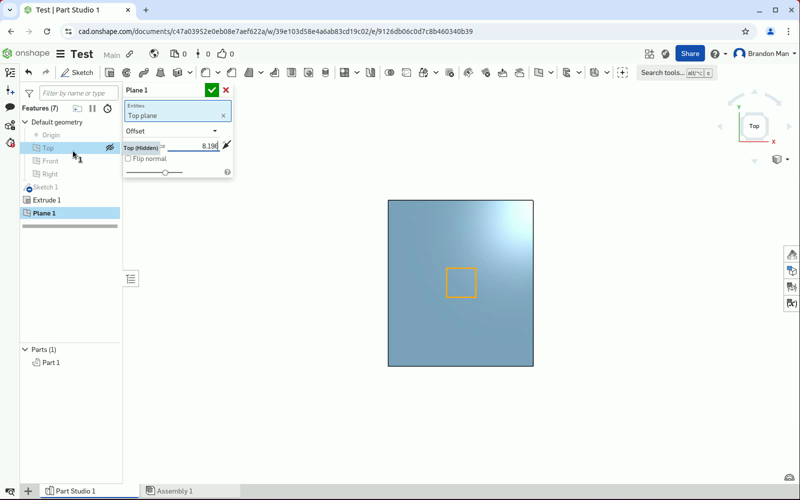
key(enter, 2)
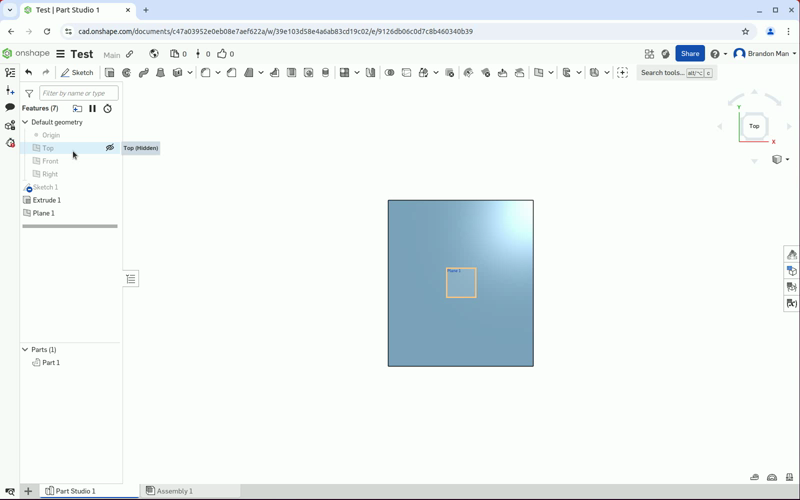
key(shift+s)
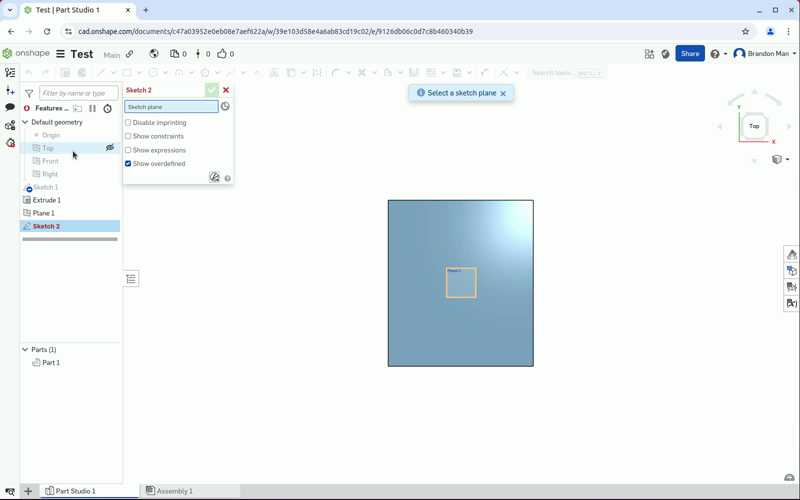
mouse_move(73, 215)
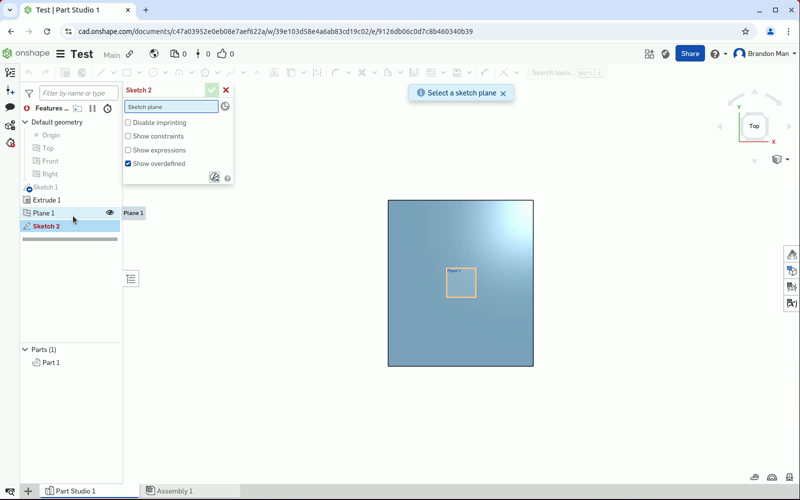
click(73, 215)
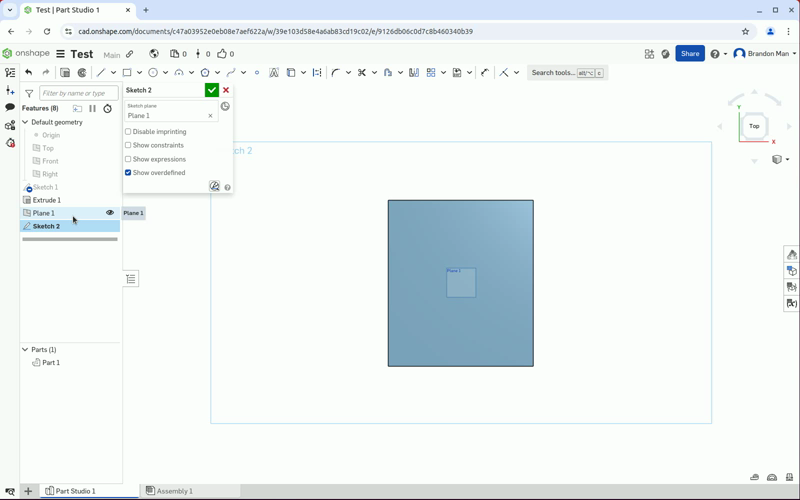
mouse_move(73, 352)
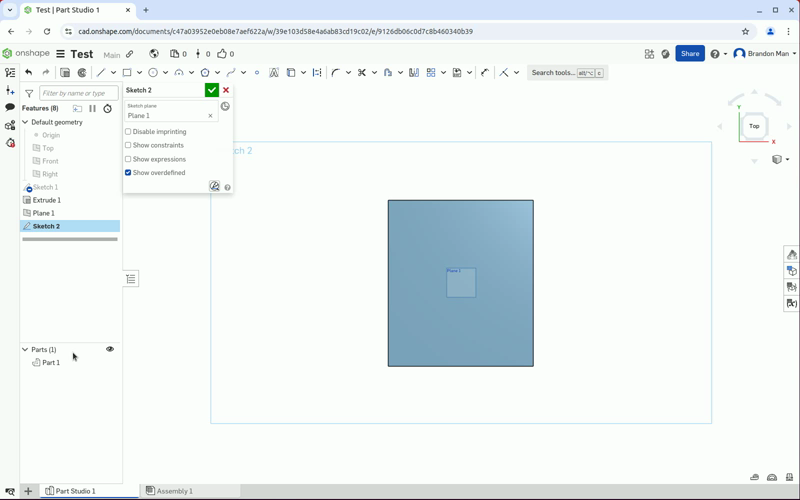
key(y)
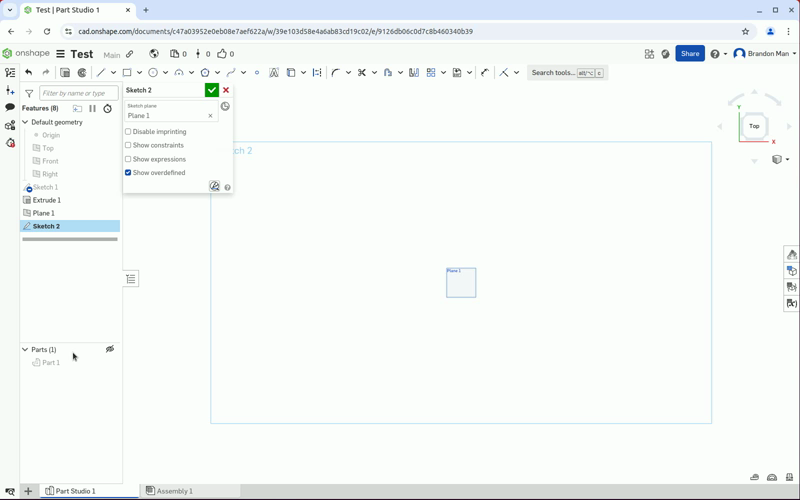
key(c)
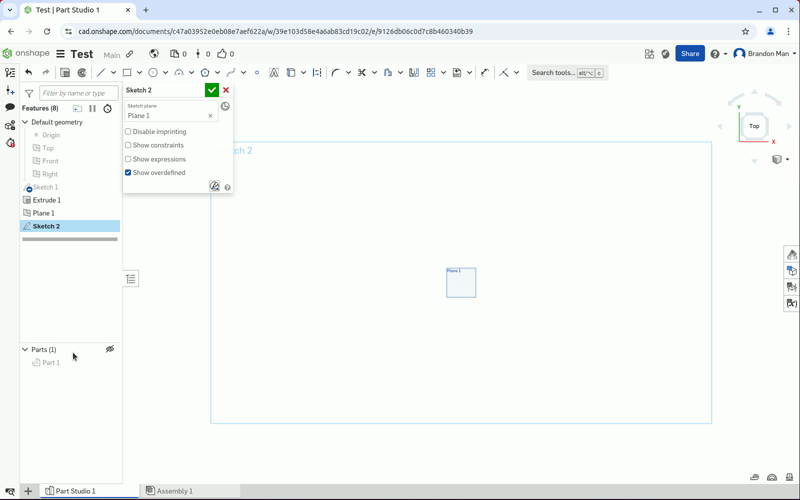
key_down(shift)
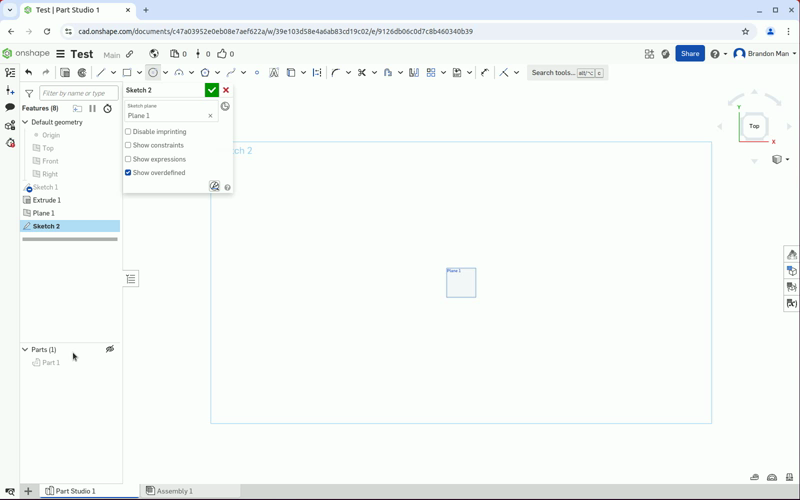
mouse_move(461, 282)
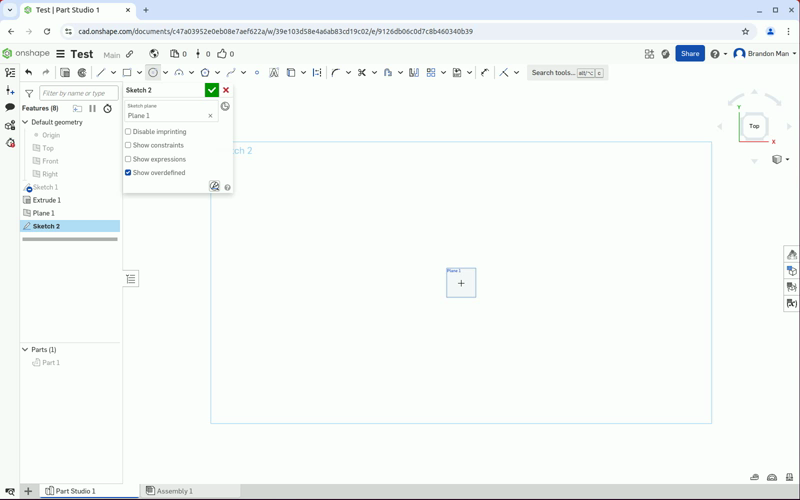
click(461, 282)
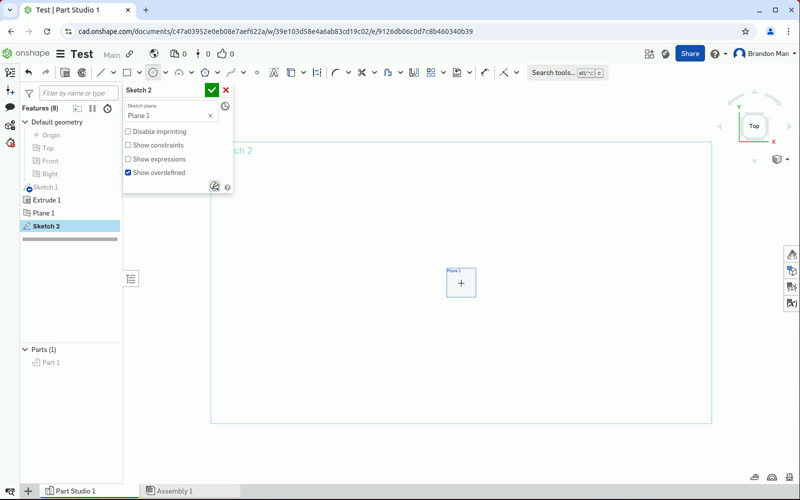
key_up(shift)
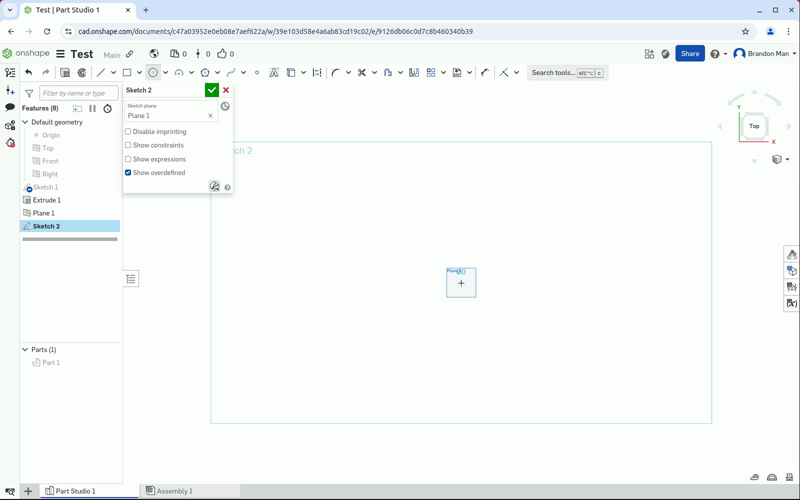
mouse_move(496, 282)
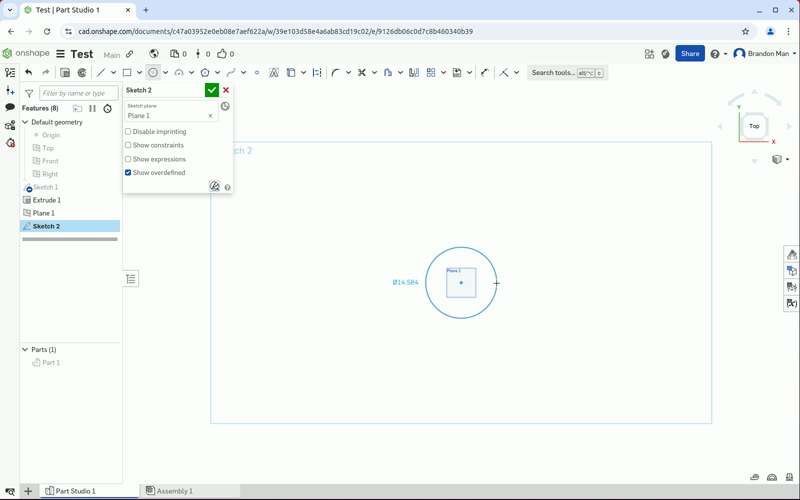
click(496, 282)
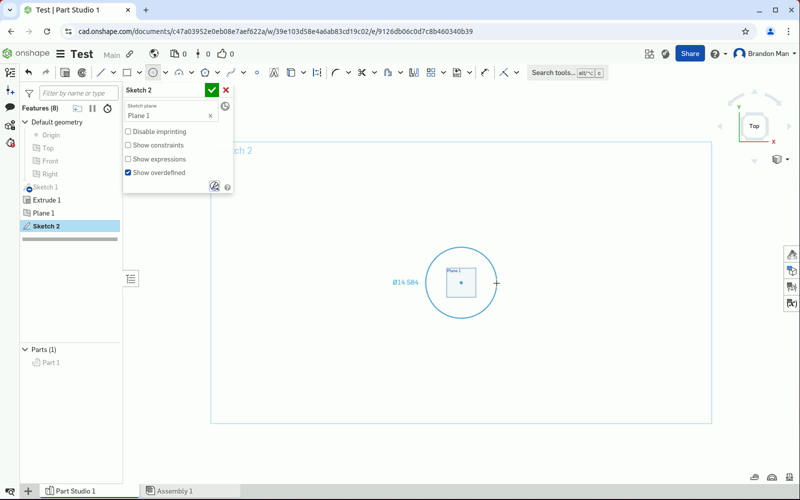
key(esc)
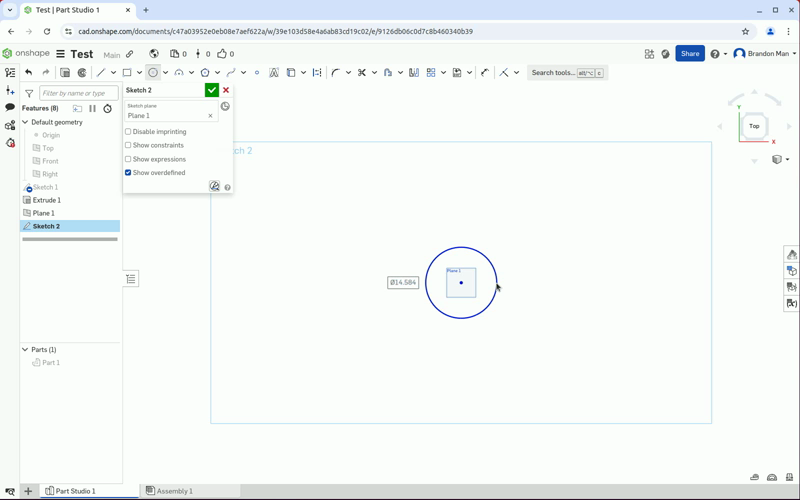
mouse_move(450, 275)
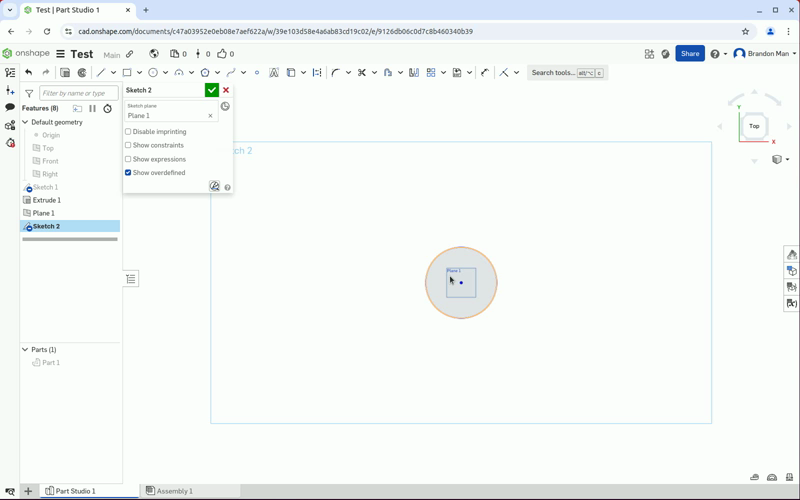
click(450, 275)
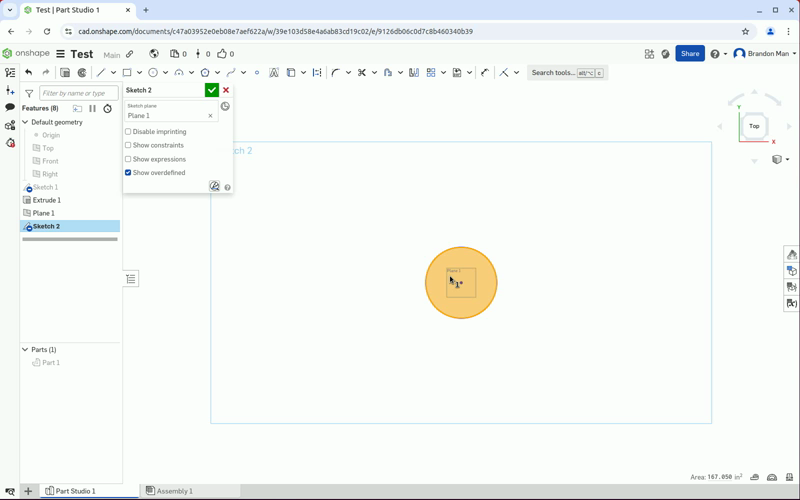
mouse_move(73, 352)
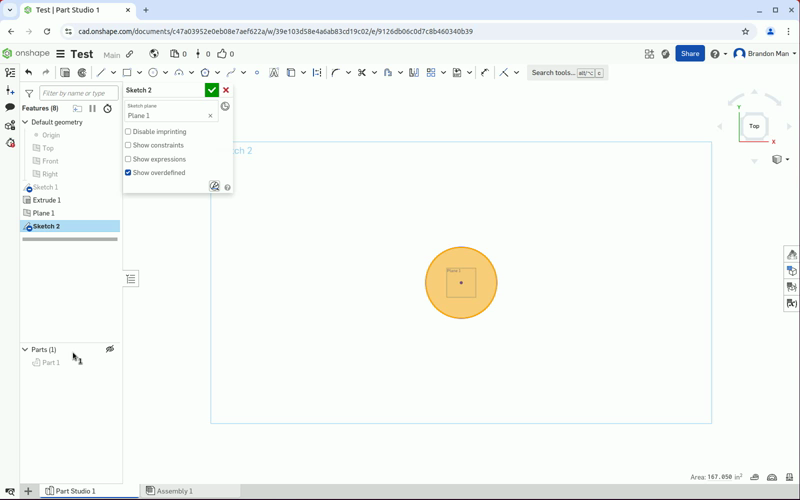
key(shift+y)
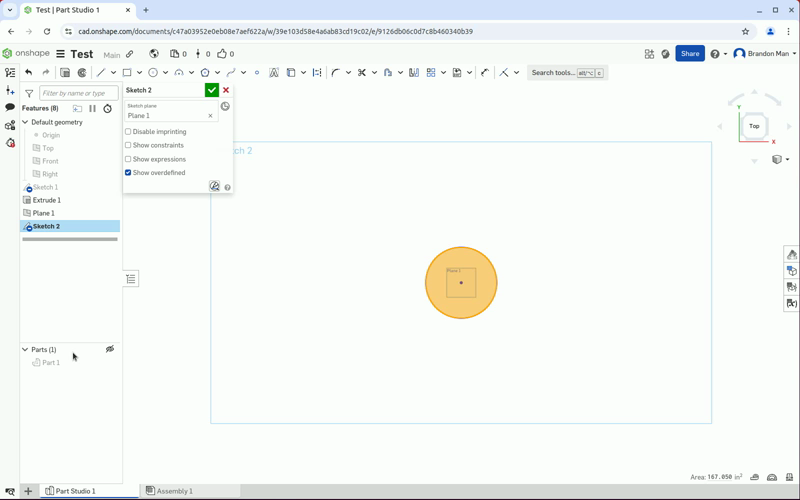
key(shift+e)
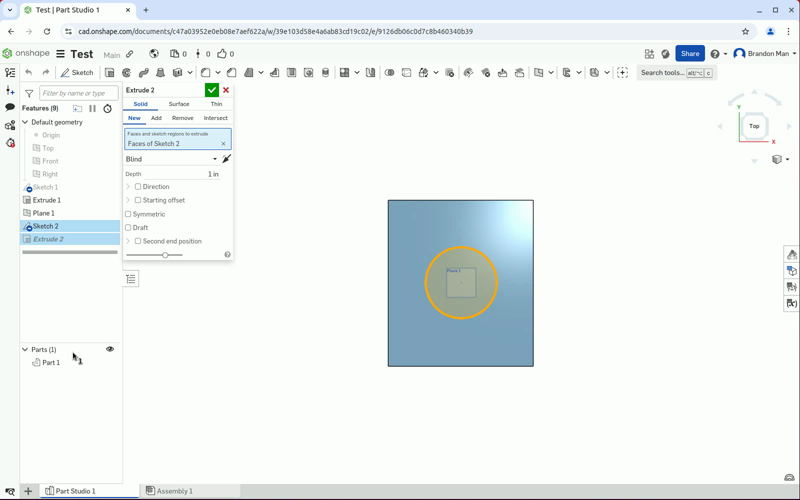
mouse_move(143, 106)
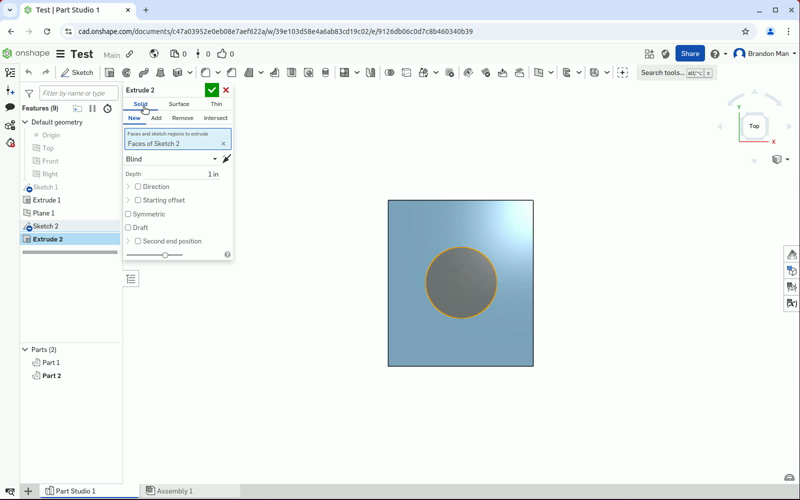
click(143, 106)
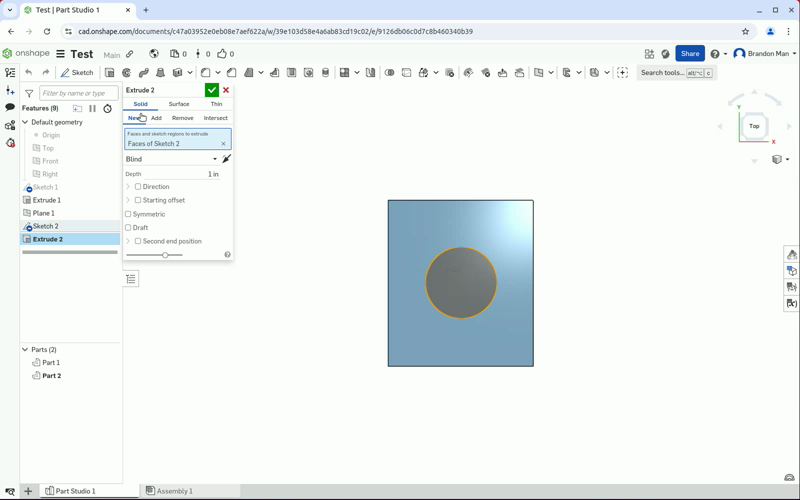
mouse_move(137, 120)
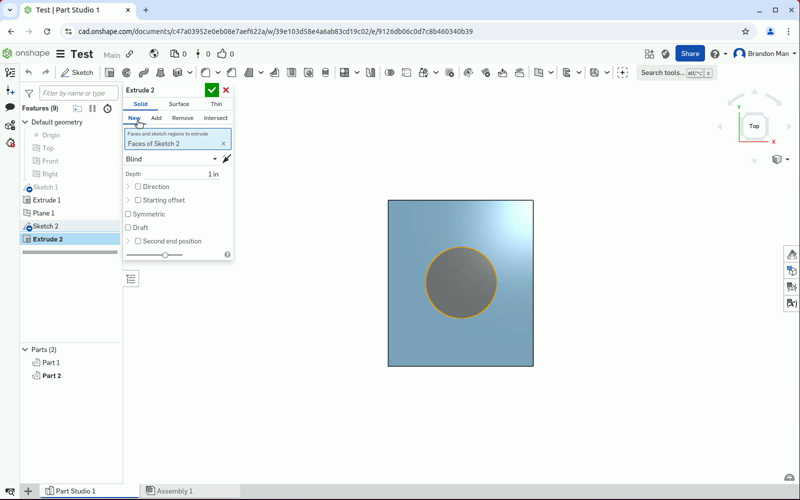
click(137, 120)
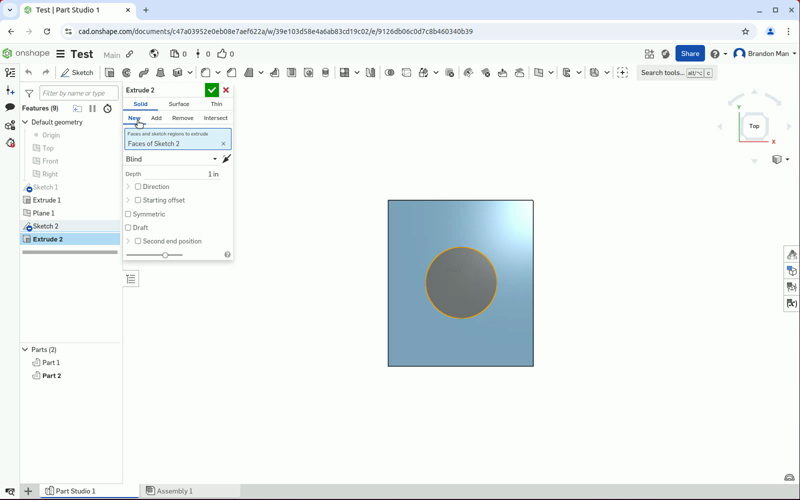
key(tab, 4)
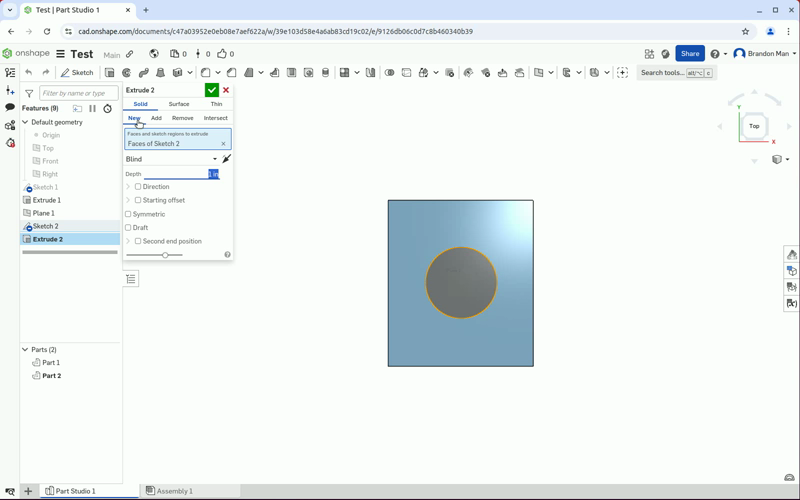
text(8.184)
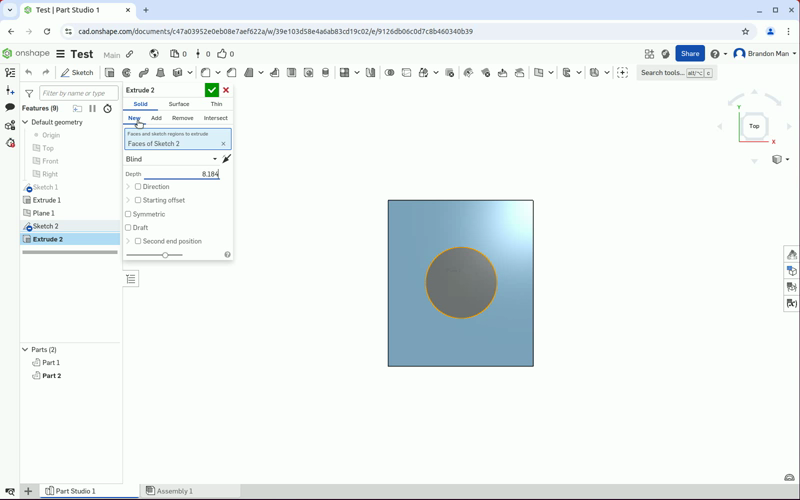
key(enter)
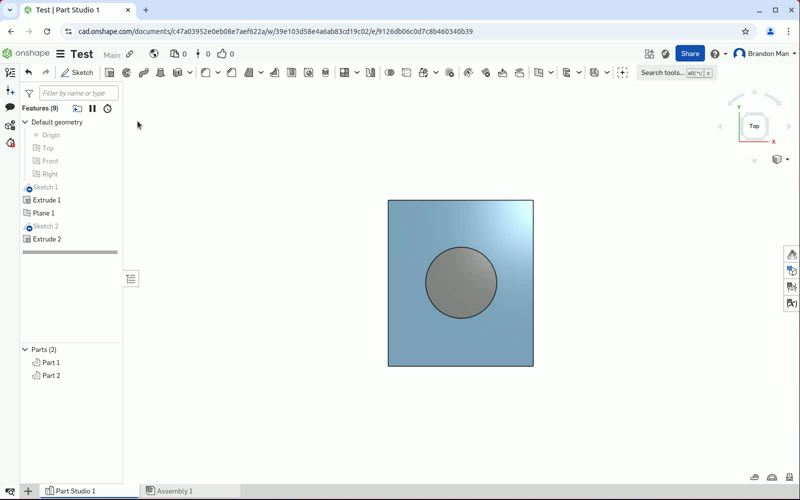
key(shift+h)
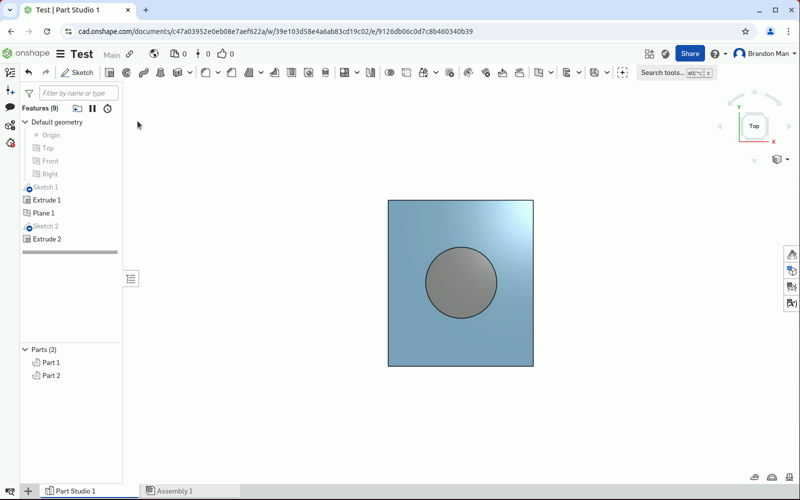
key(shift+h)
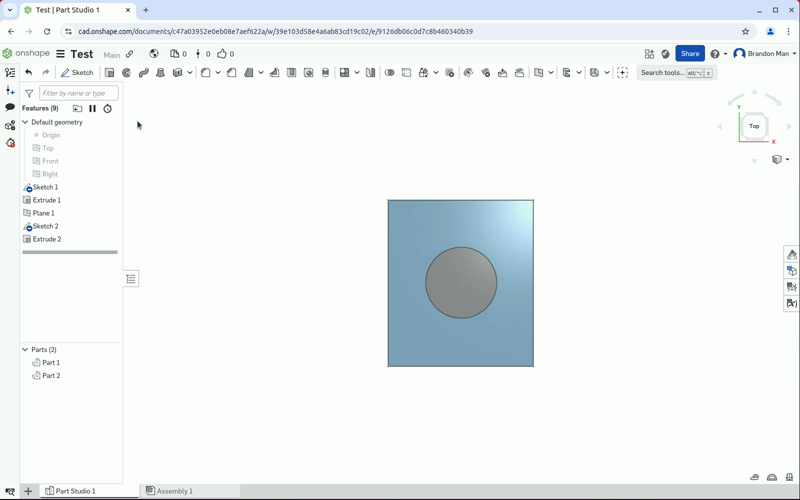
key(shift+7)
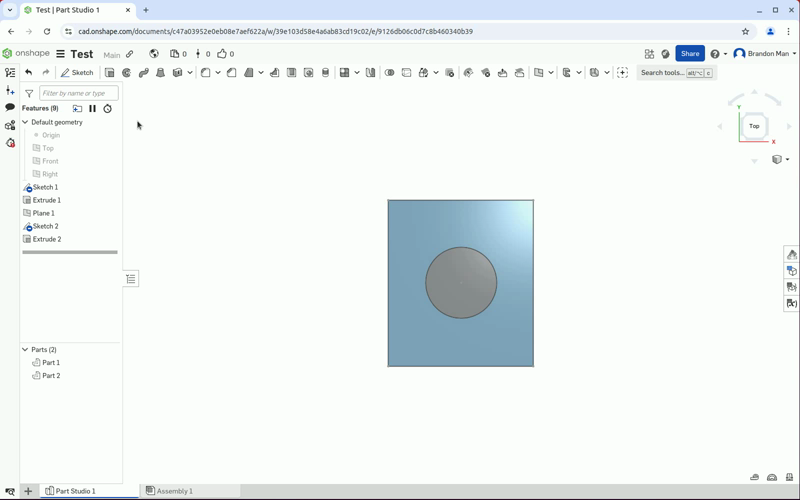
key(up, 3)
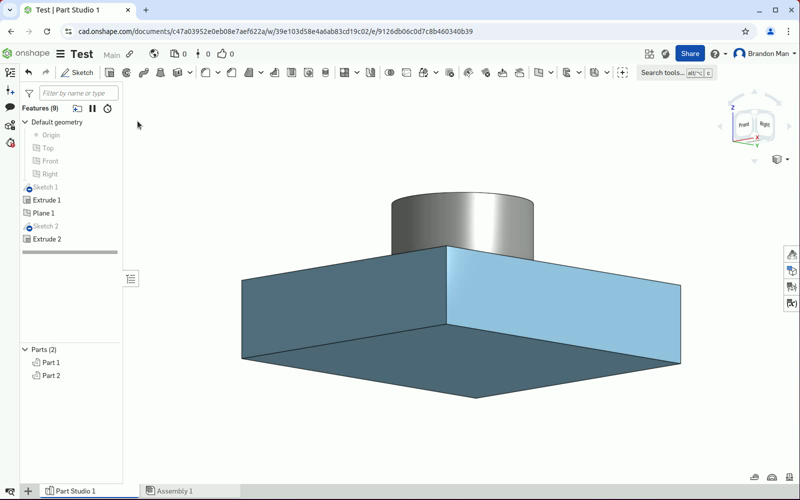
key(left, 3)
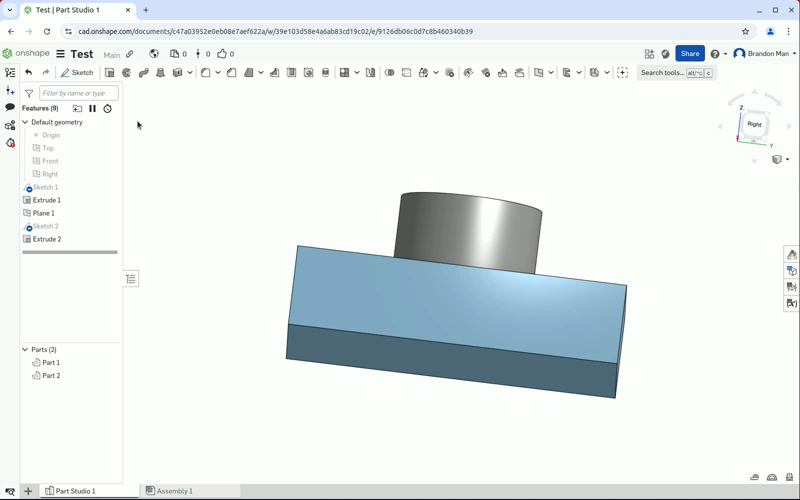
key(right, 3)
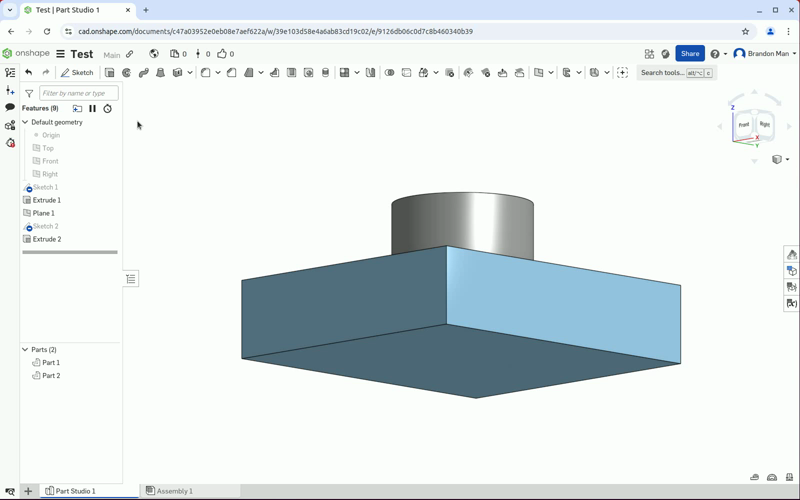
key(down, 3)
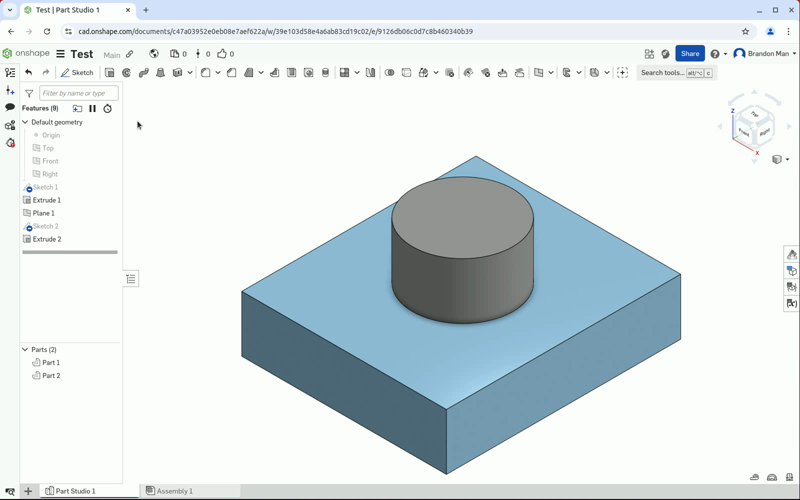
mouse_move(73, 189)
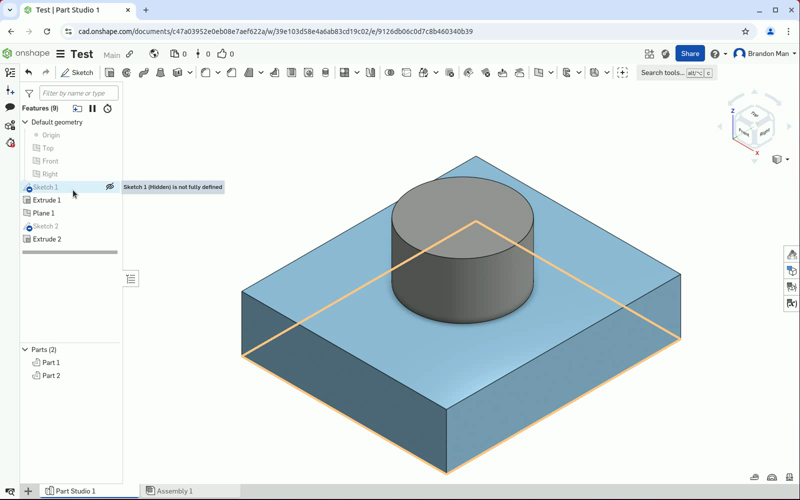
click(73, 189)